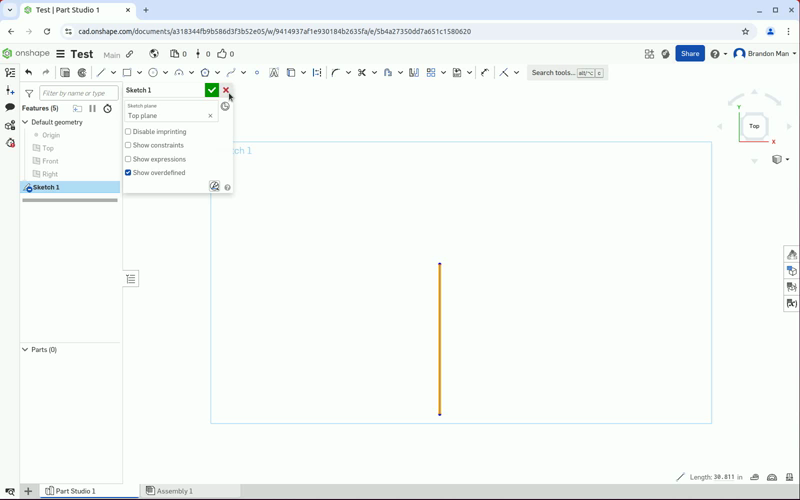
key(shift+h)
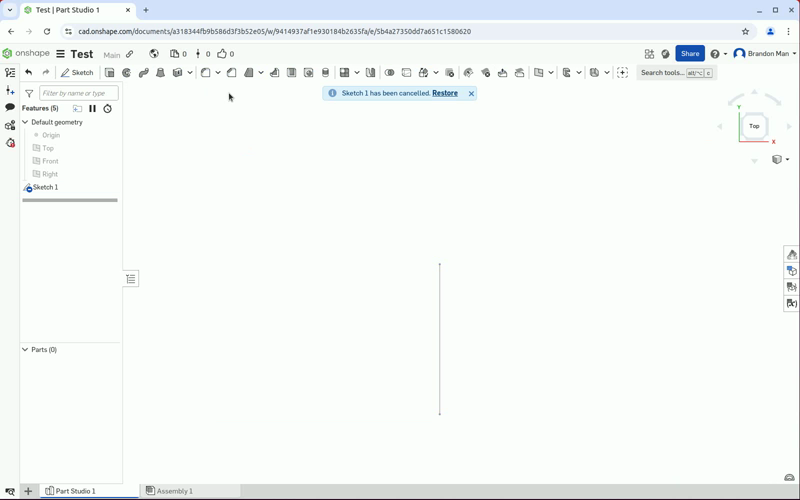
key(shift+s)
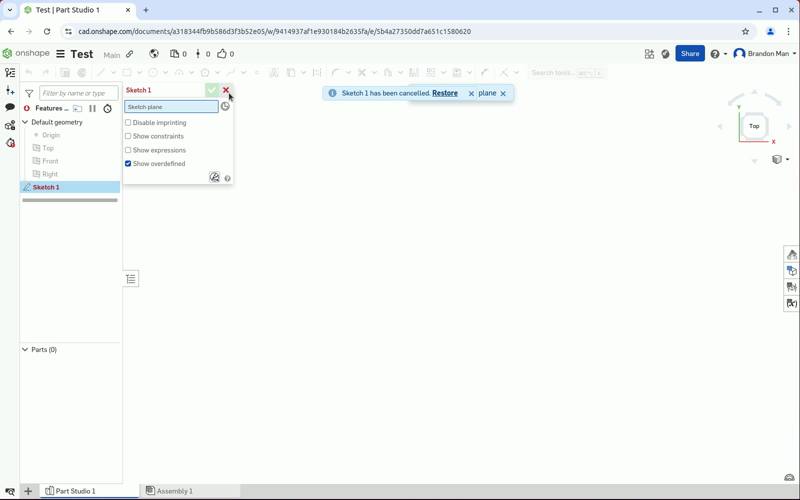
mouse_move(73, 150)
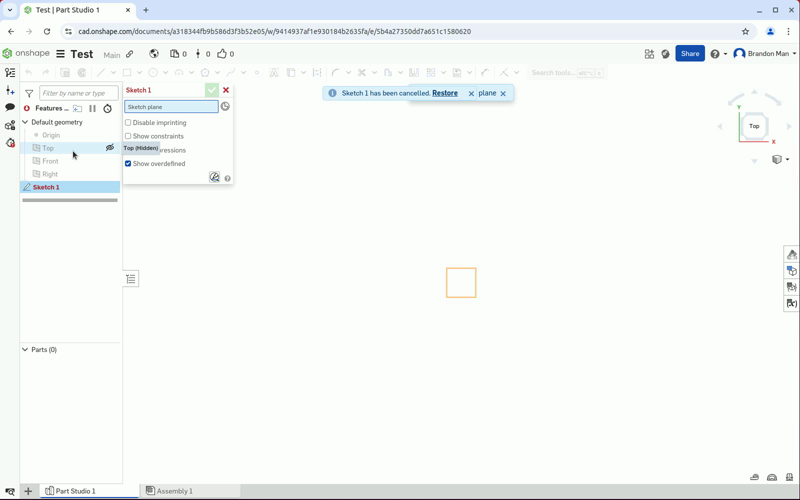
click(73, 150)
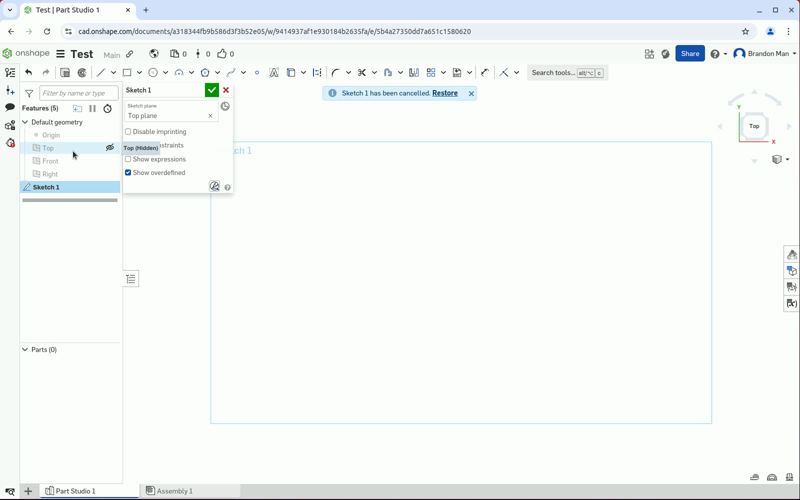
mouse_move(73, 352)
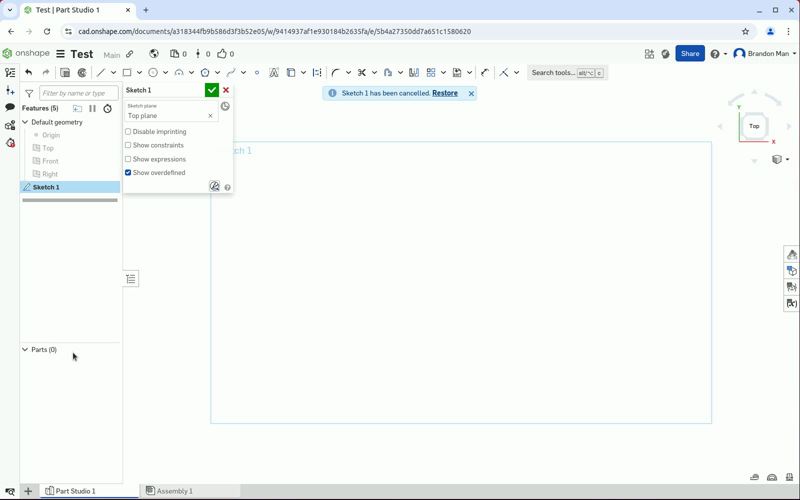
key(y)
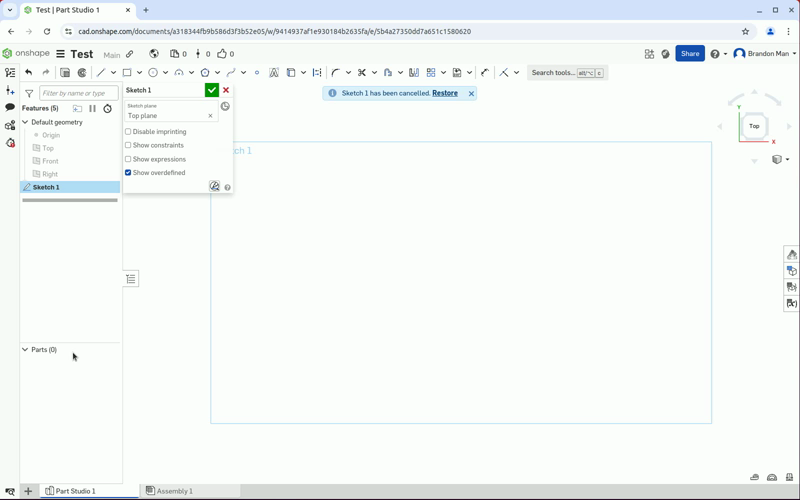
key(c)
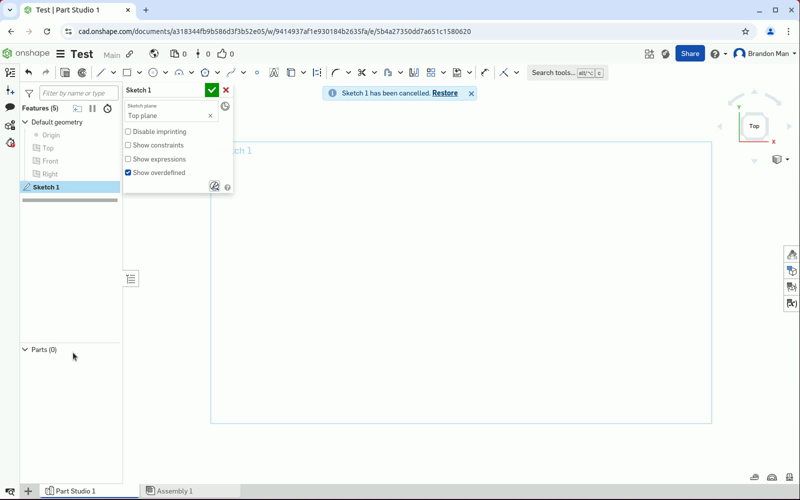
key_down(shift)
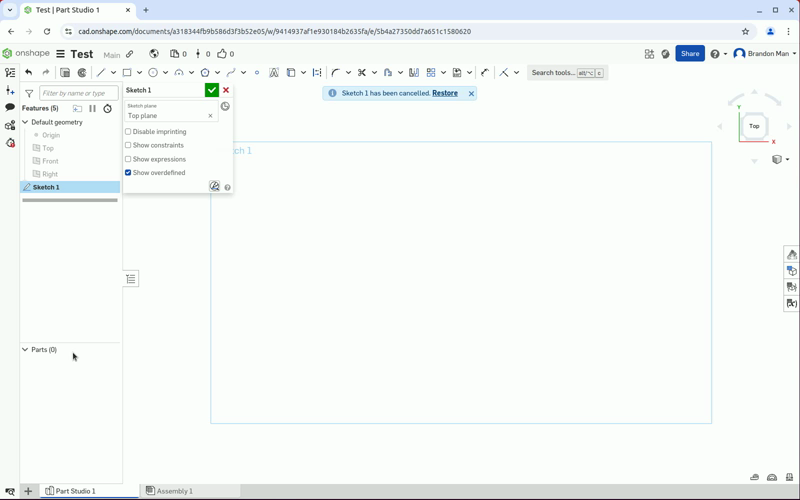
mouse_move(461, 282)
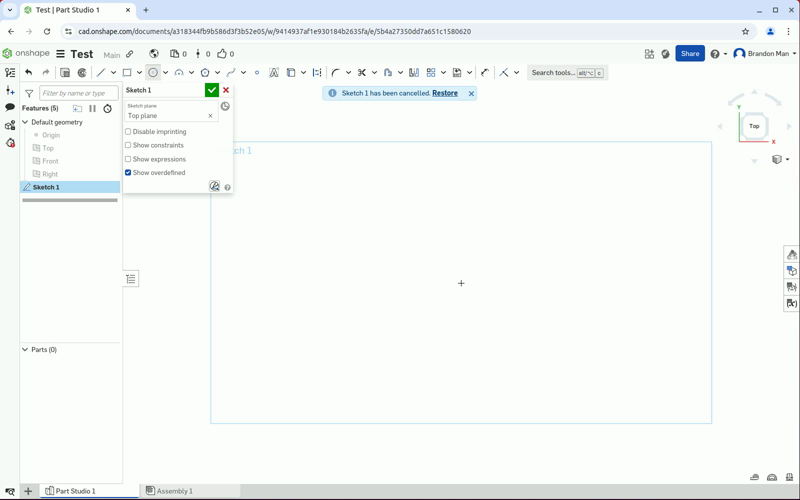
click(461, 282)
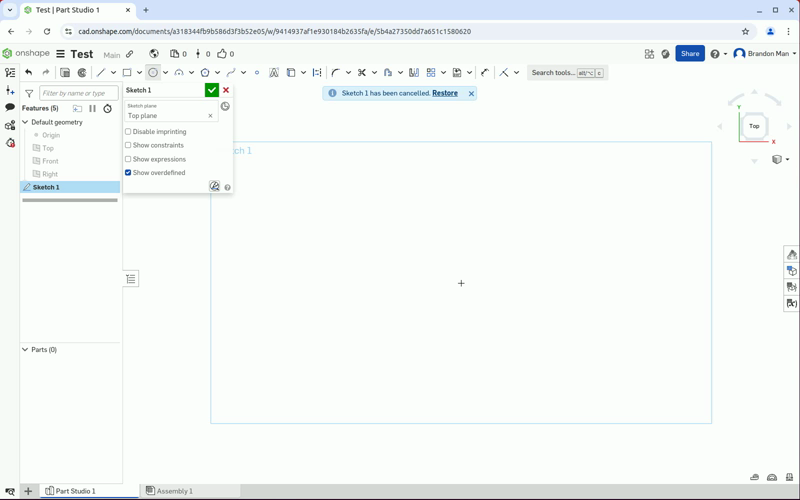
key_up(shift)
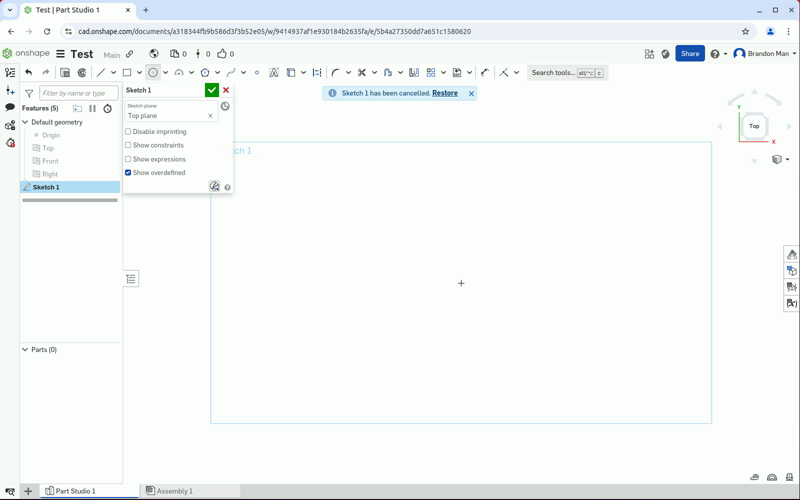
mouse_move(518, 282)
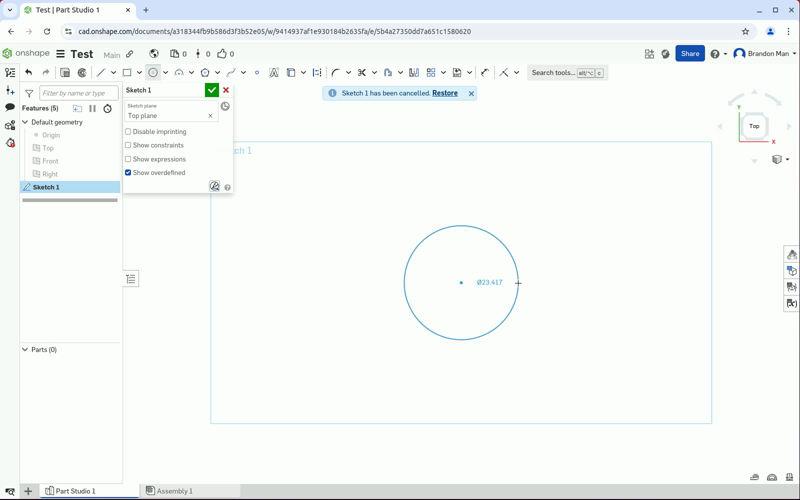
click(518, 282)
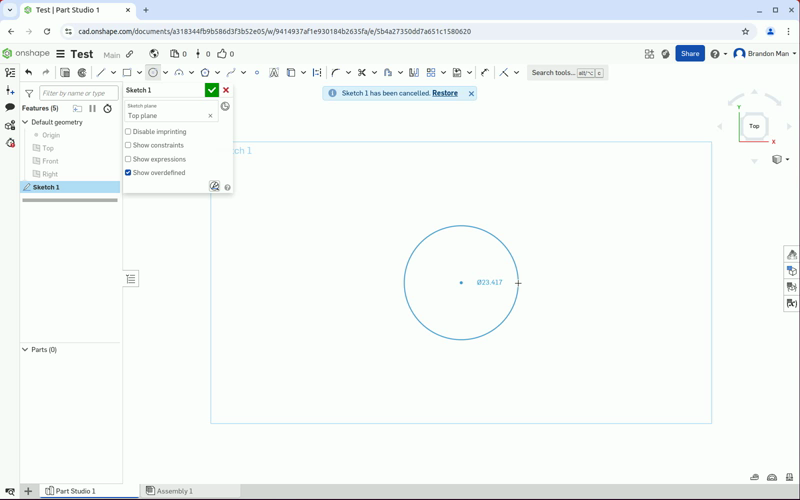
key(esc)
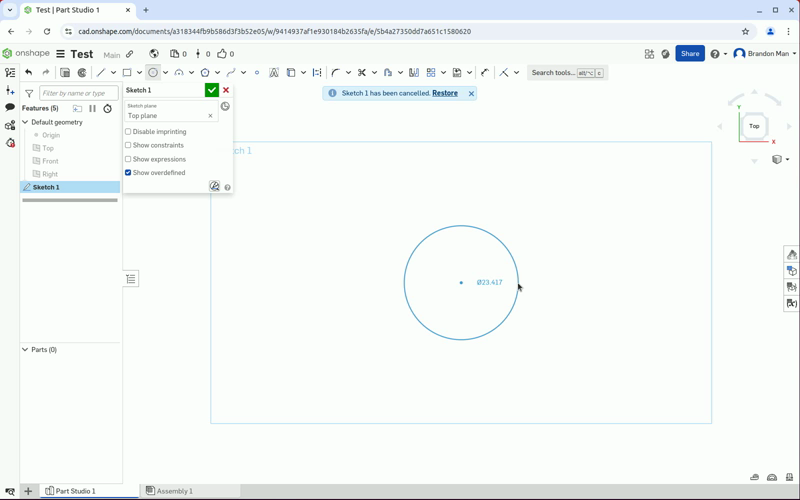
key(c)
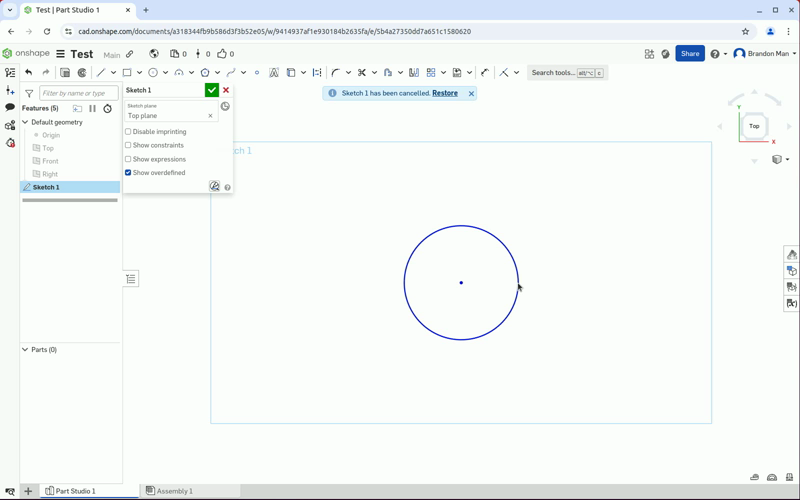
key_down(shift)
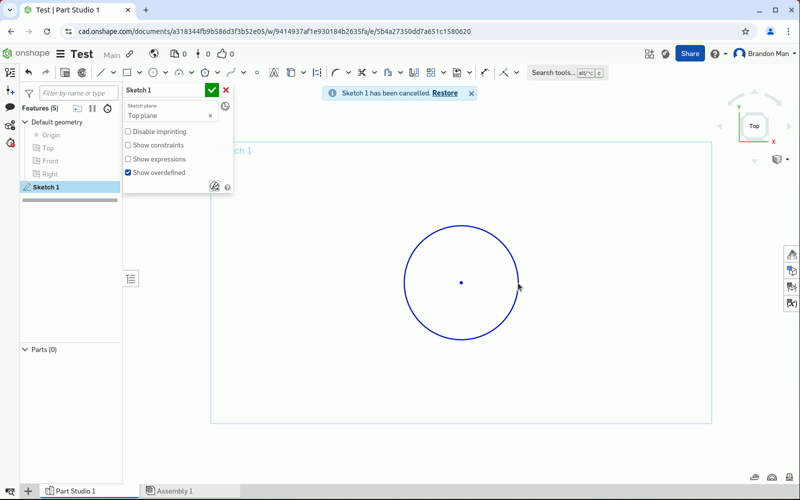
mouse_move(461, 282)
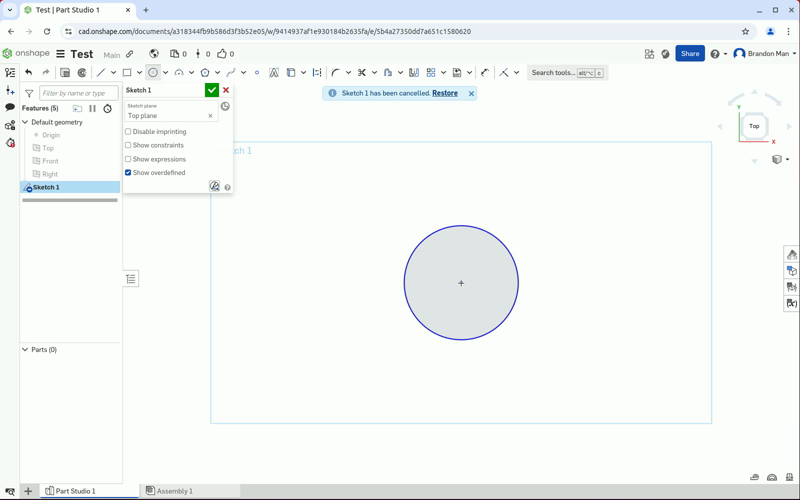
click(461, 282)
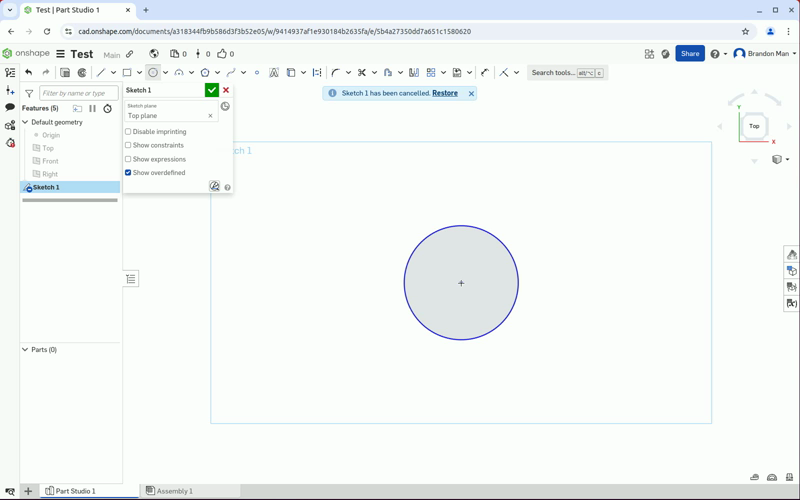
key_up(shift)
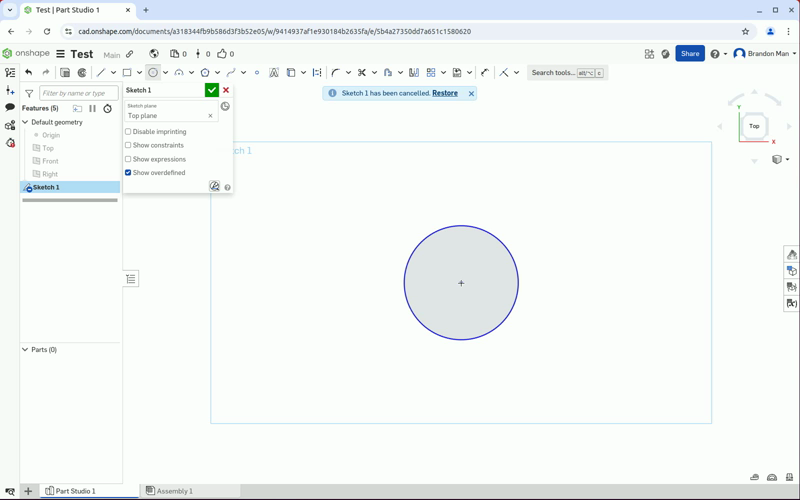
mouse_move(485, 282)
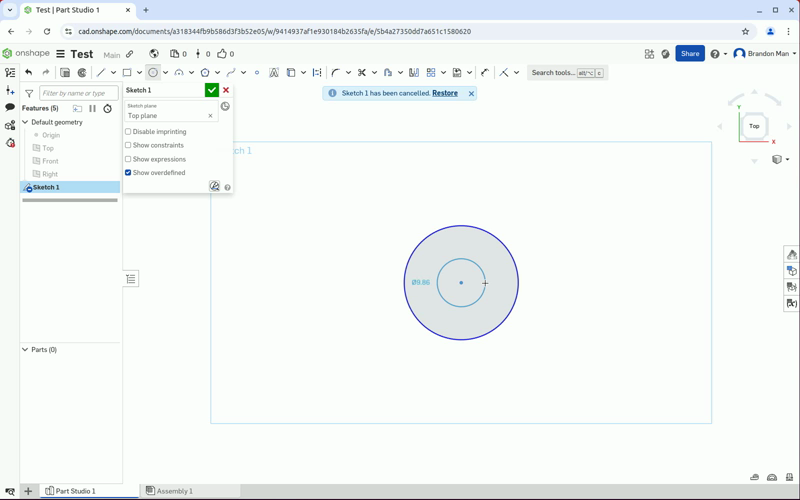
click(485, 282)
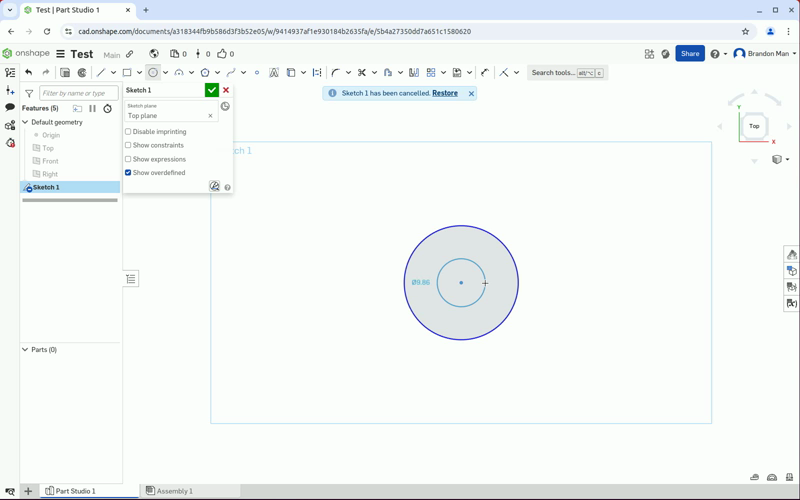
key(esc)
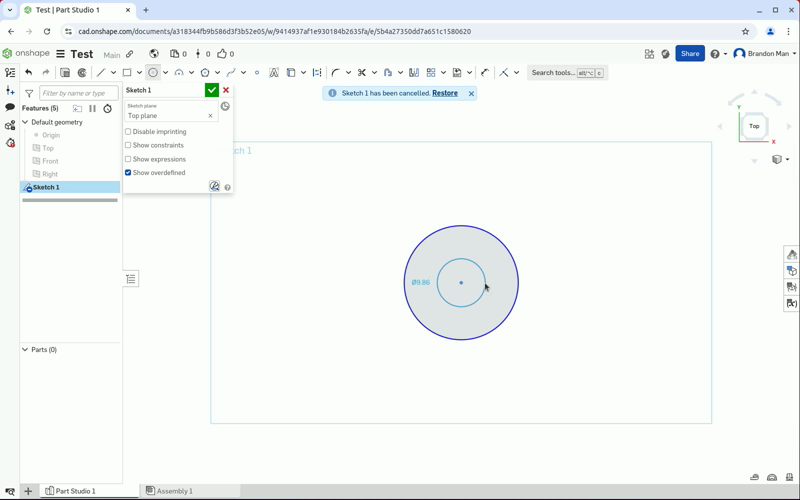
mouse_move(435, 254)
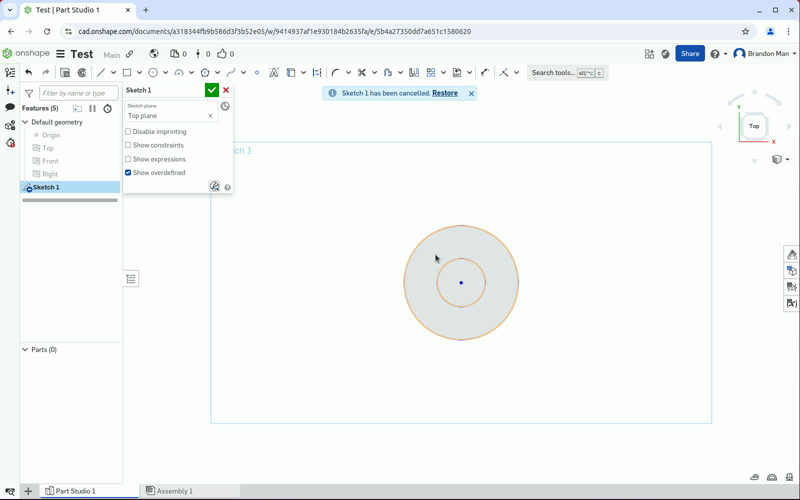
click(435, 254)
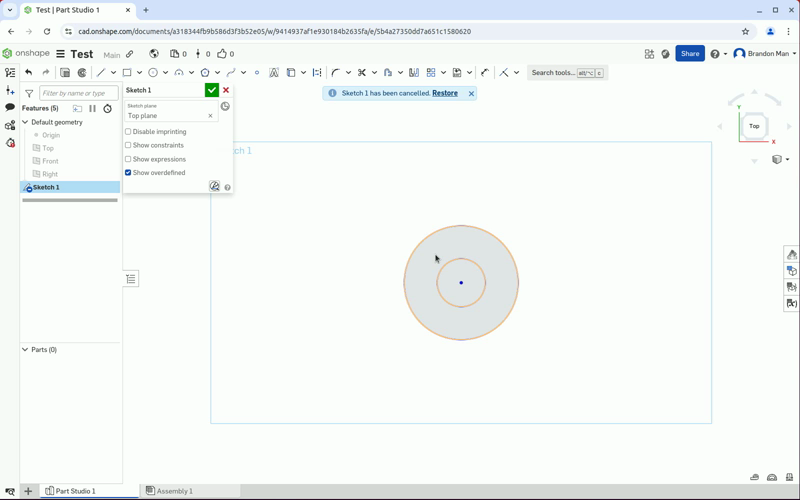
mouse_move(73, 352)
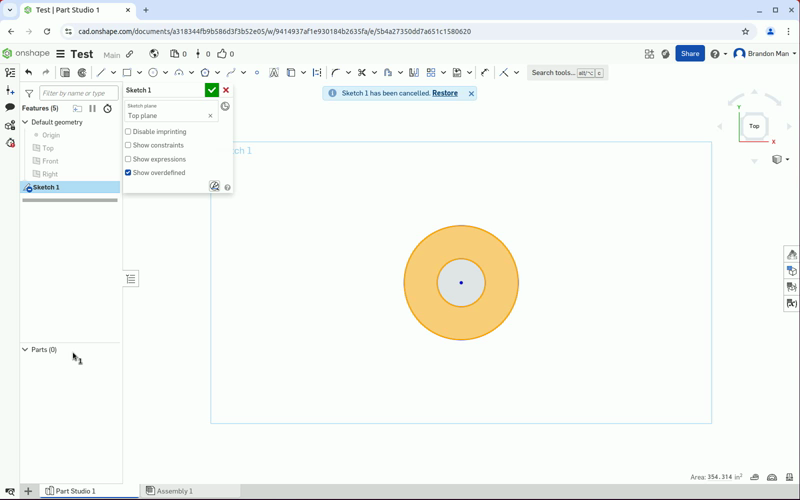
key(shift+y)
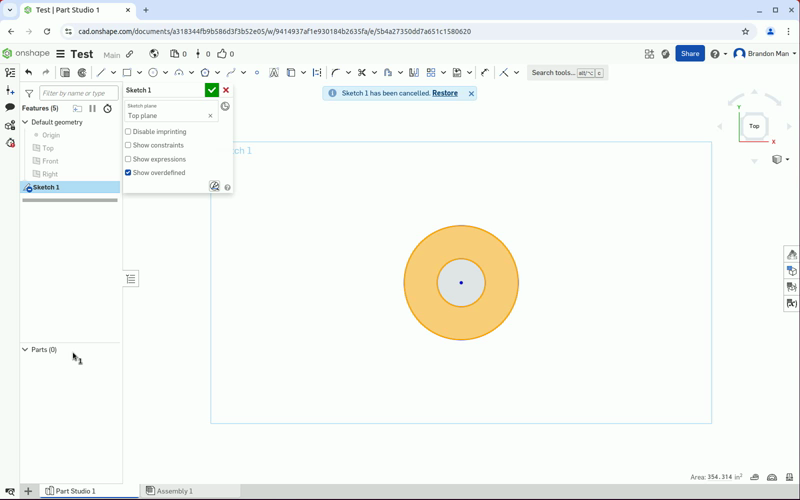
key(shift+e)
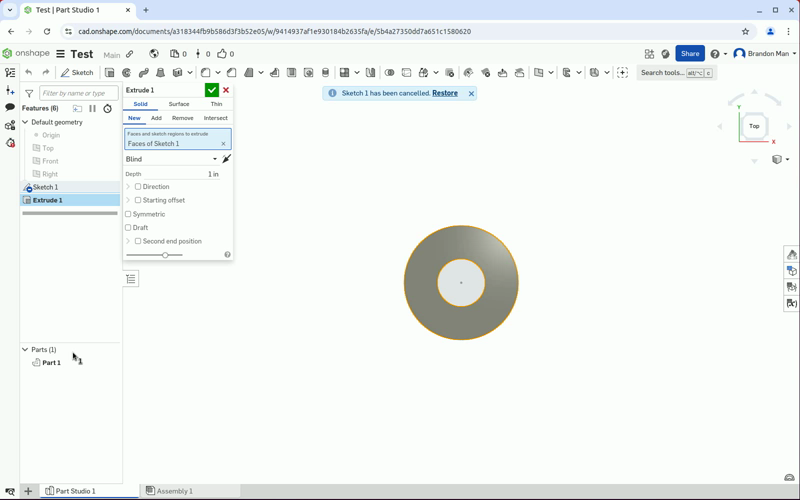
mouse_move(143, 106)
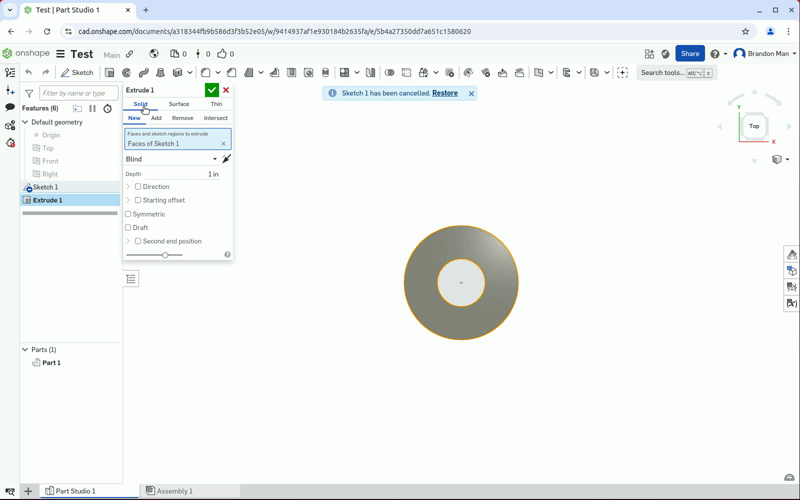
click(143, 106)
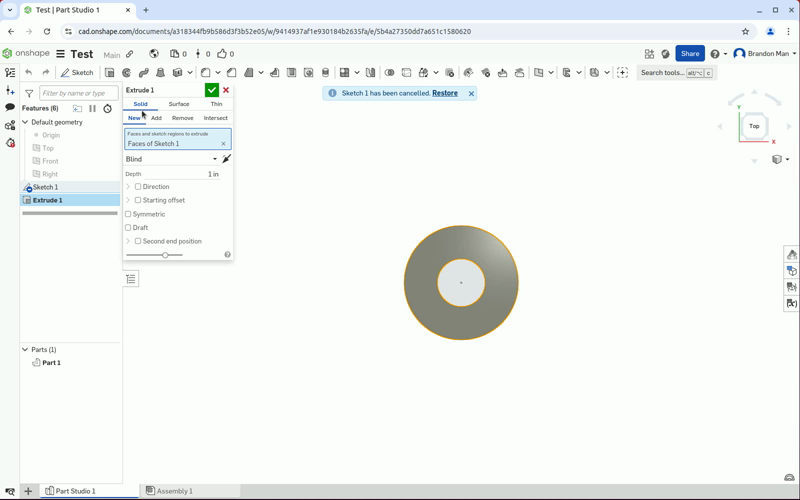
mouse_move(137, 120)
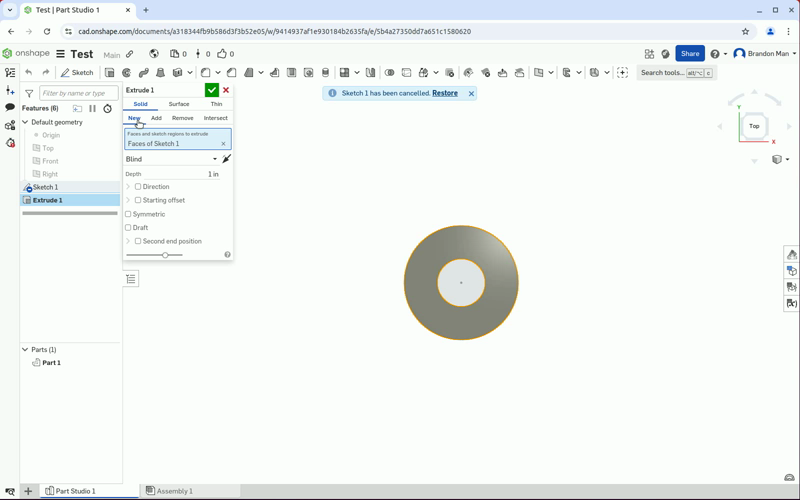
click(137, 120)
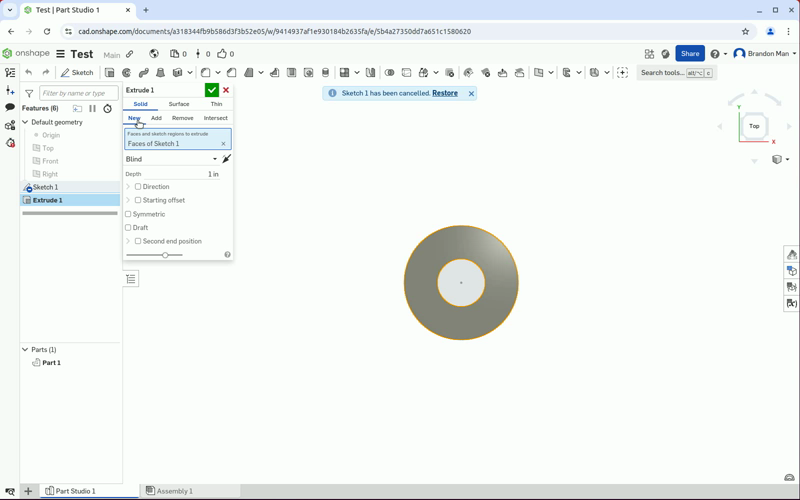
key(tab, 4)
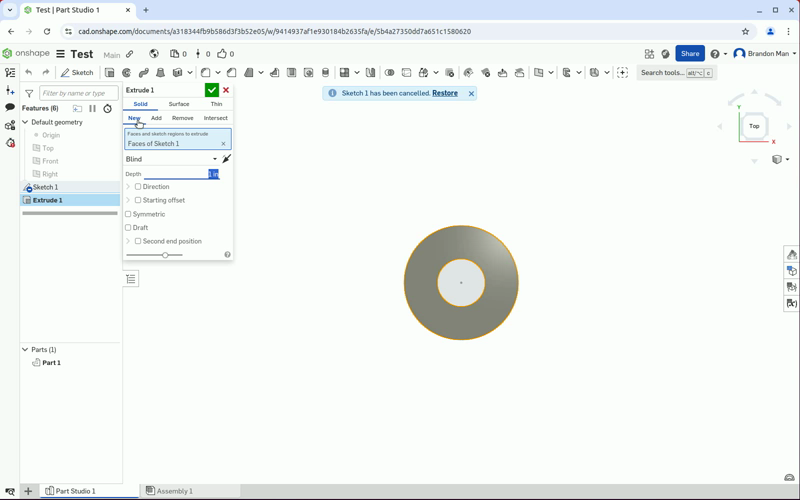
text(23.108)
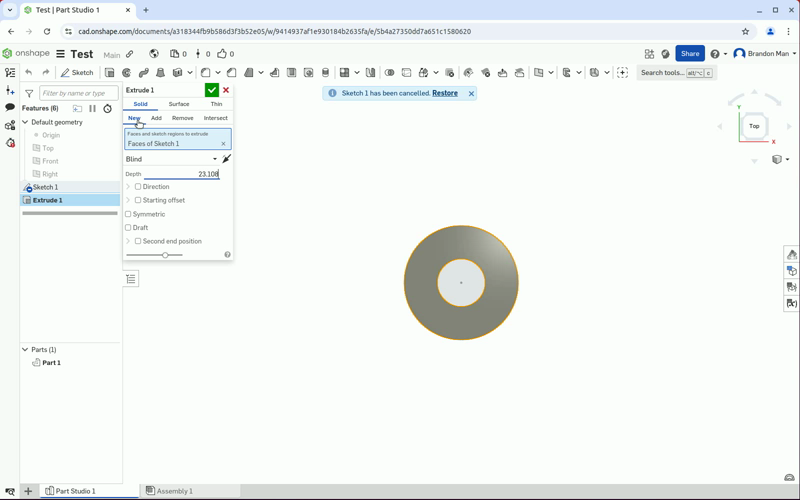
key(enter)
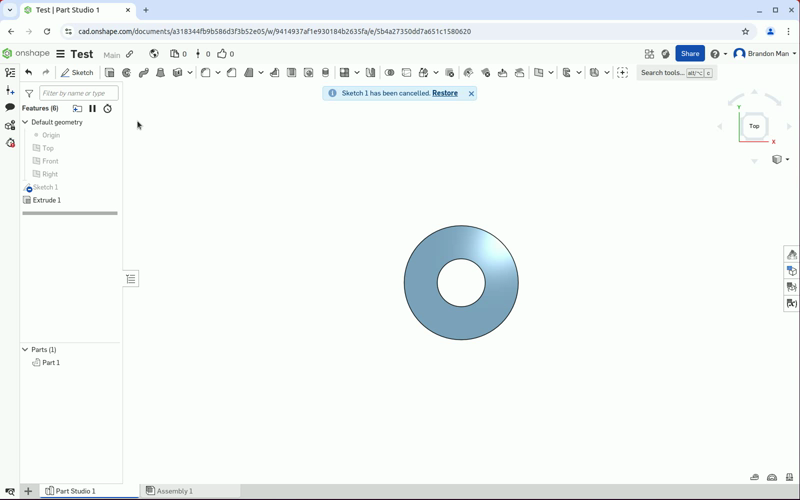
key(shift+h)
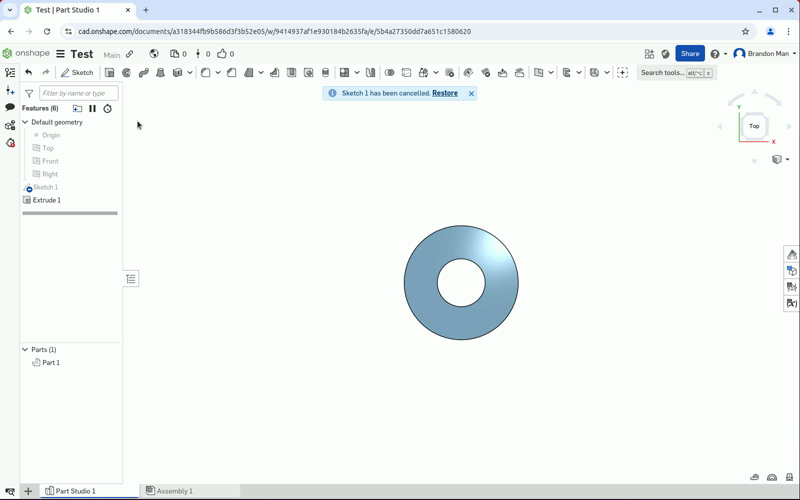
key(shift+h)
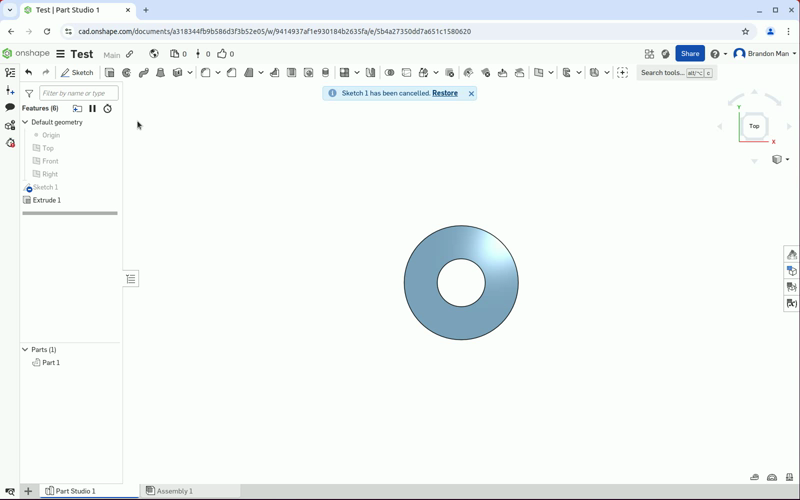
mouse_move(73, 189)
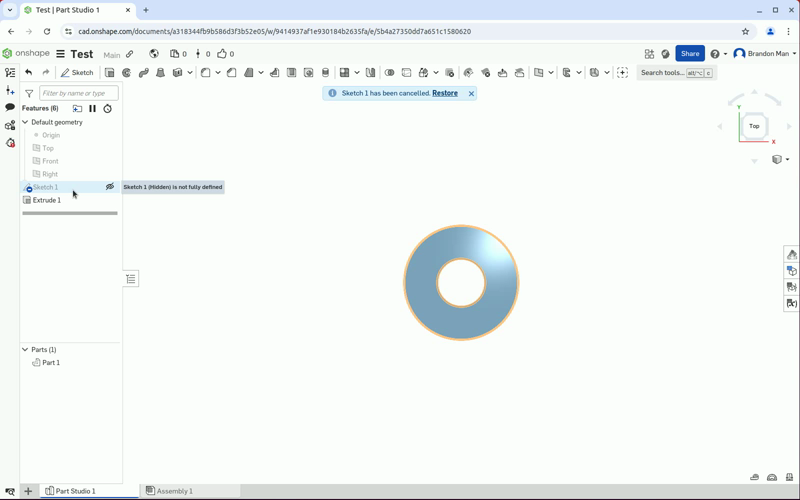
click(73, 189)
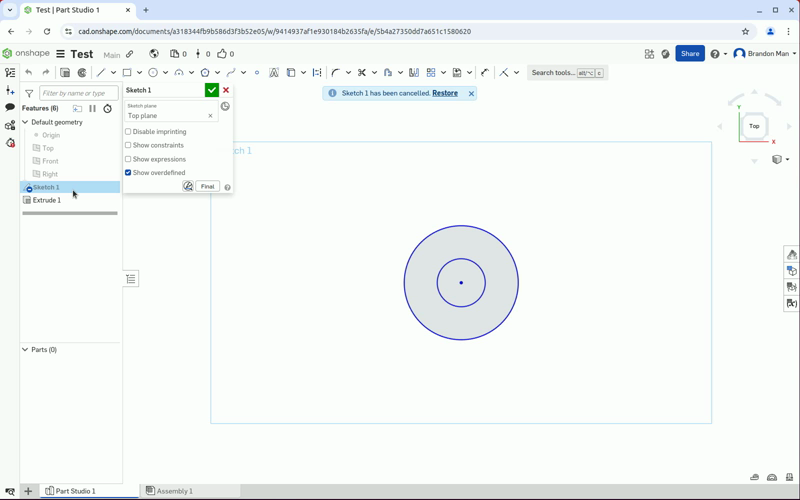
mouse_move(229, 92)
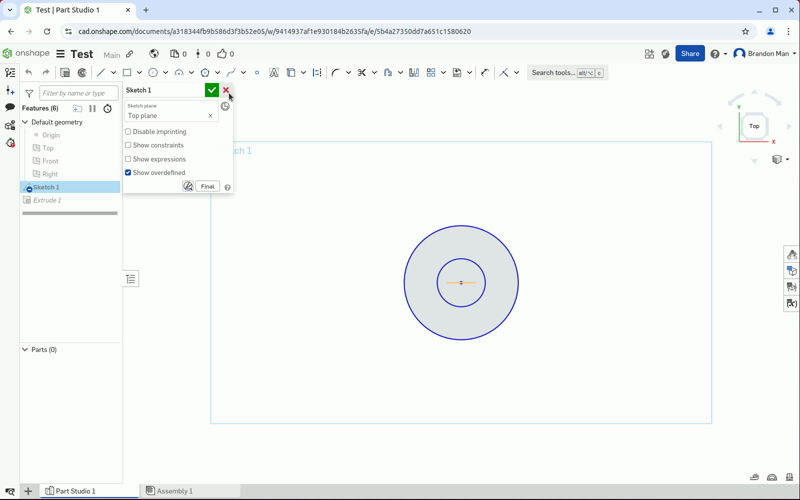
click(229, 92)
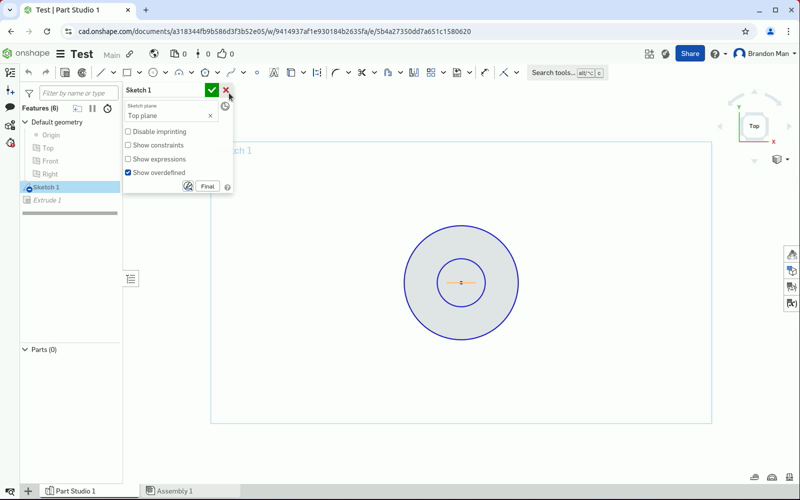
key(shift+s)
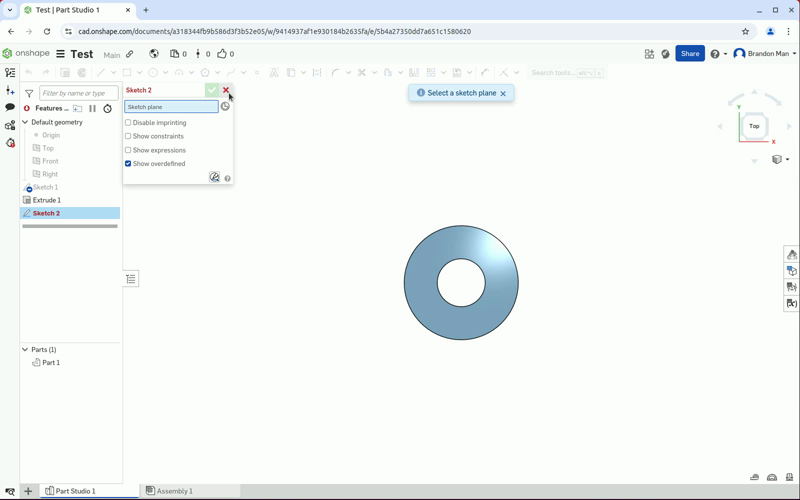
mouse_move(73, 150)
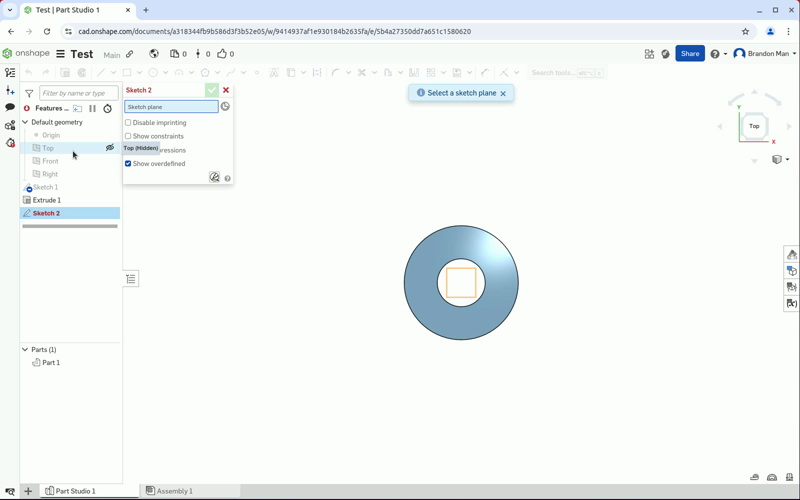
click(73, 150)
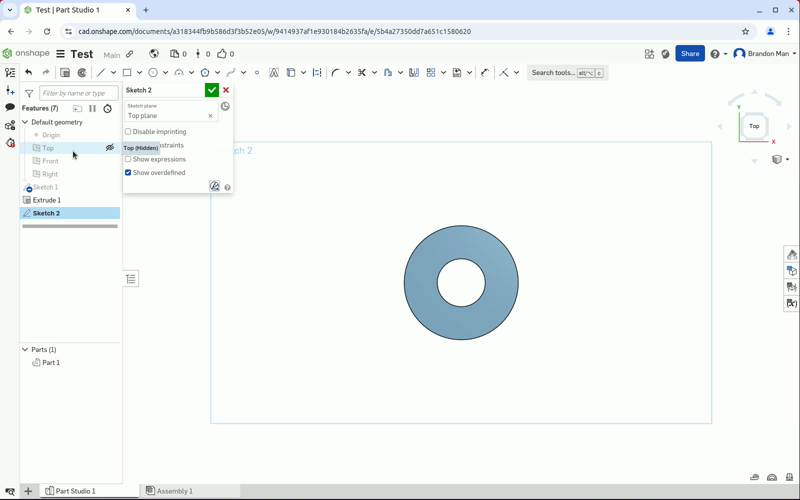
mouse_move(73, 352)
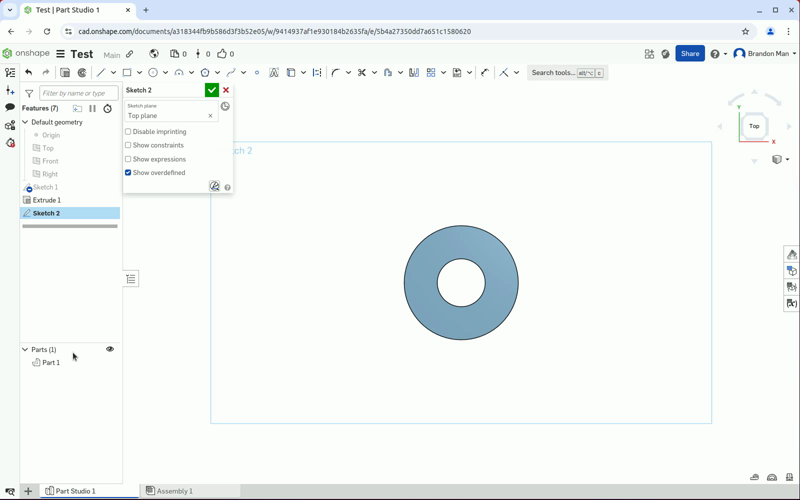
key(y)
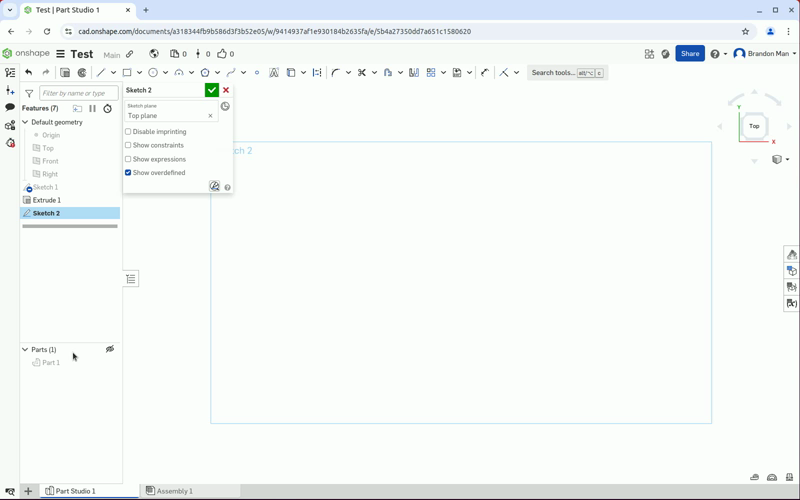
key(c)
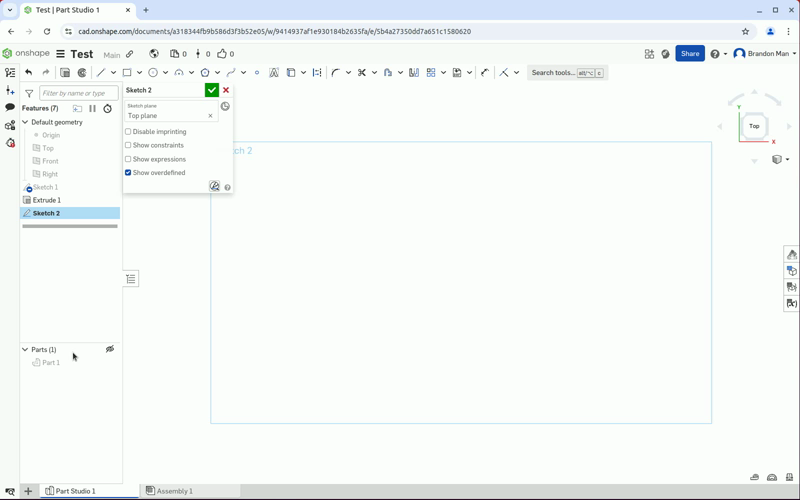
key_down(shift)
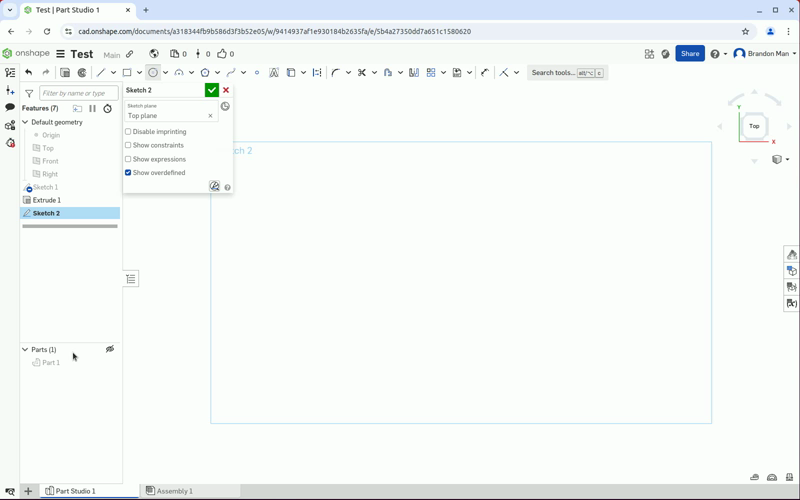
mouse_move(461, 282)
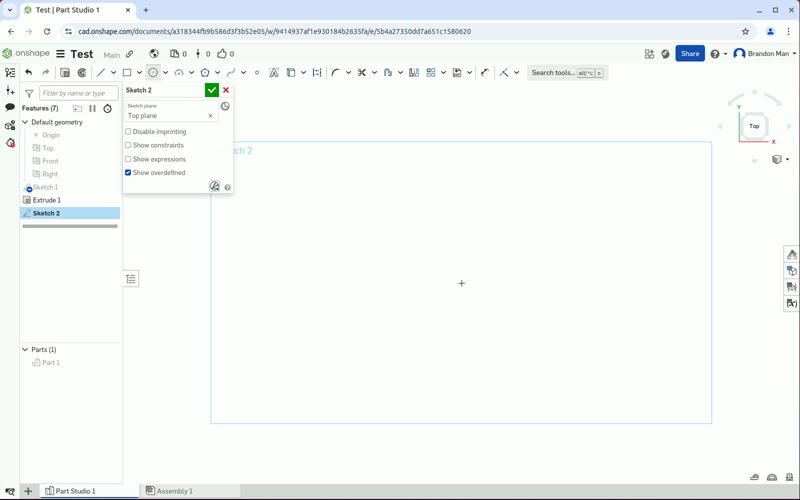
click(461, 282)
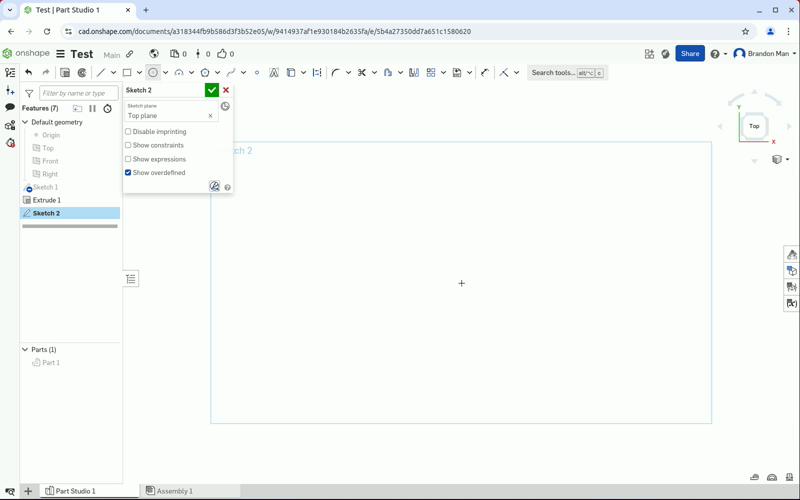
key_up(shift)
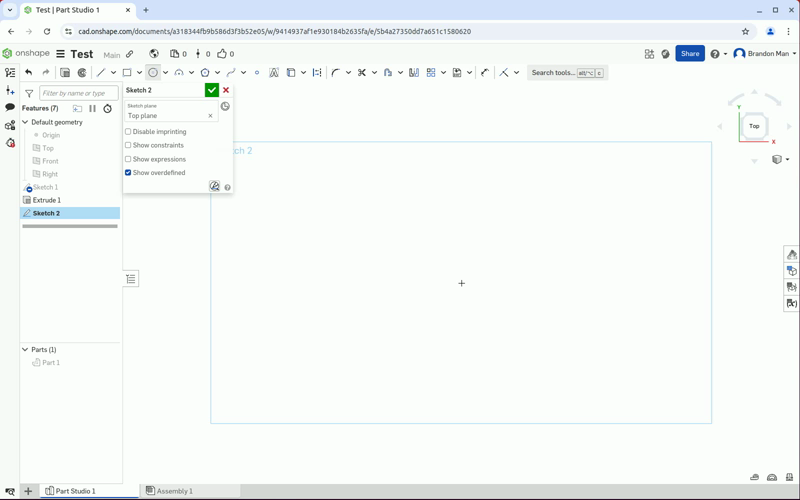
mouse_move(564, 282)
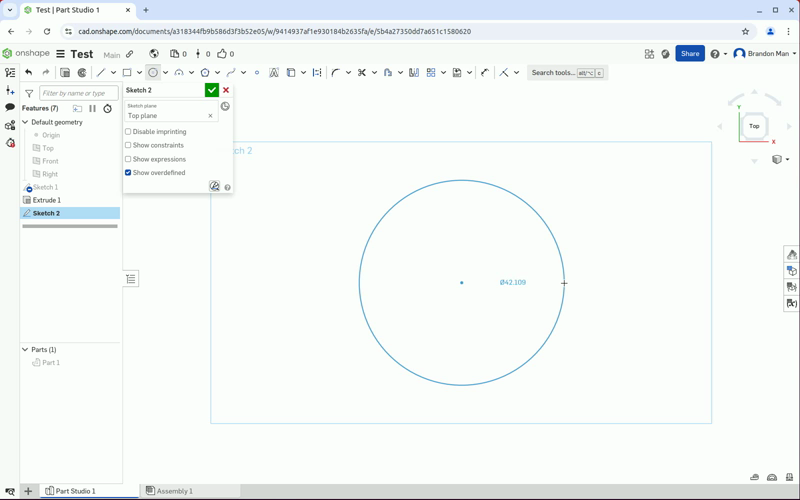
click(564, 282)
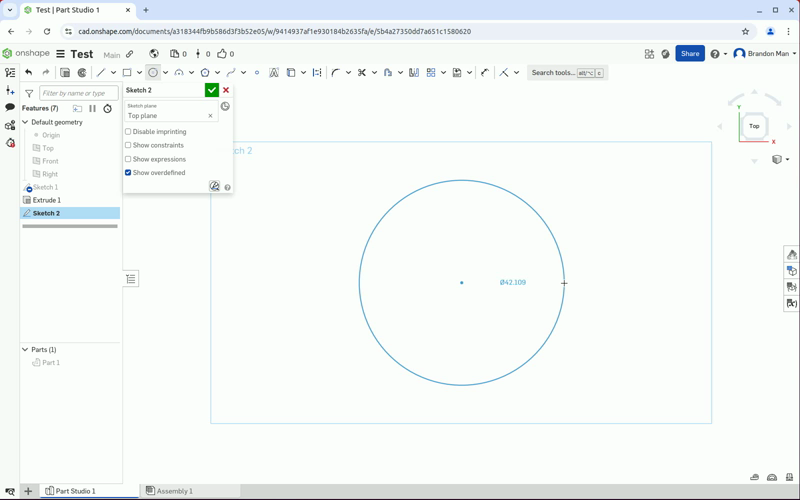
key(esc)
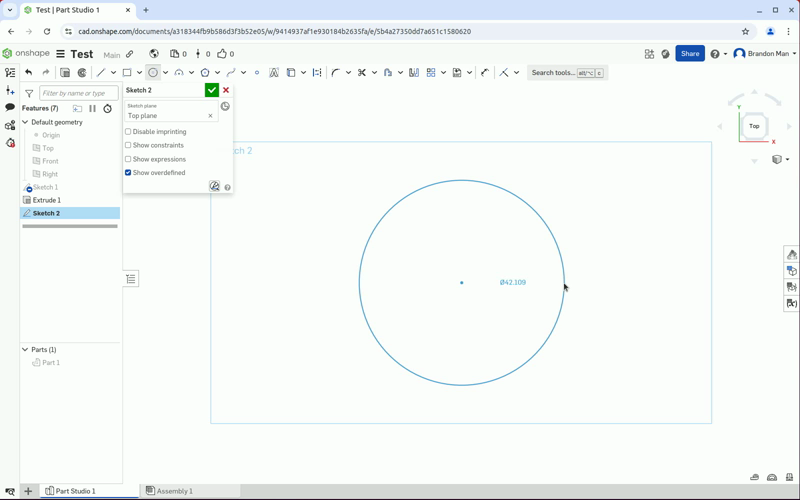
key(c)
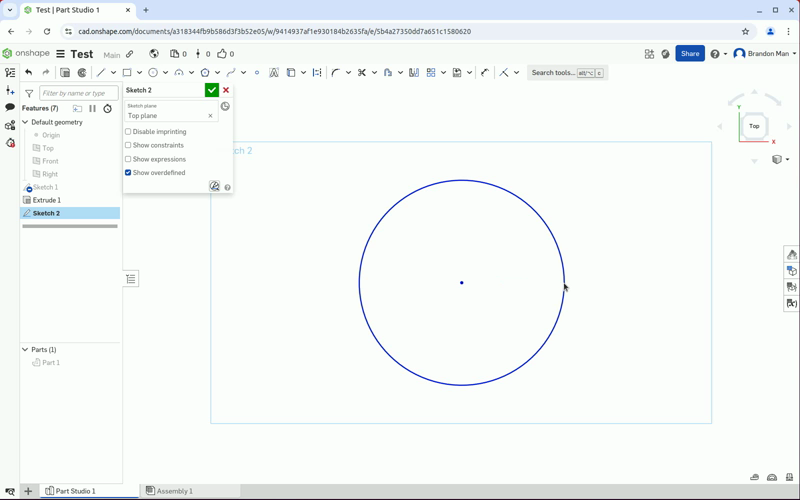
key_down(shift)
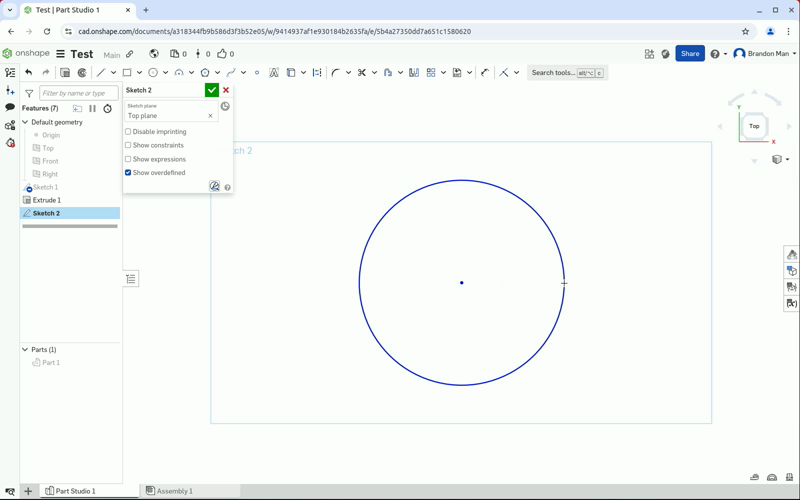
mouse_move(461, 282)
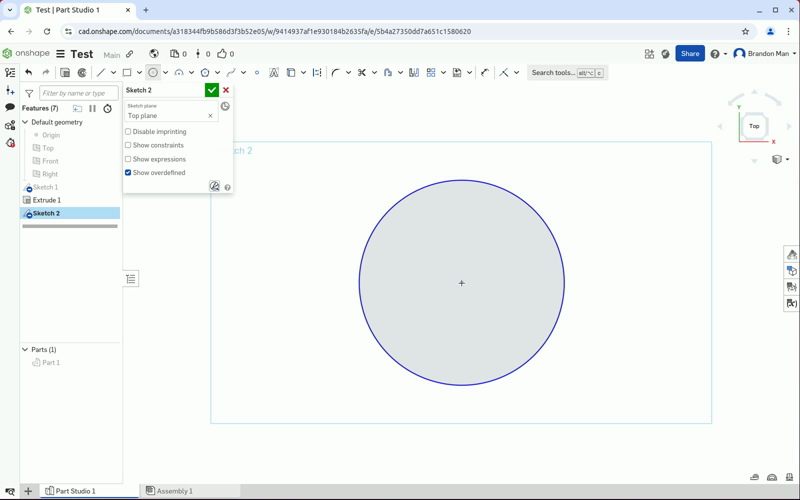
click(461, 282)
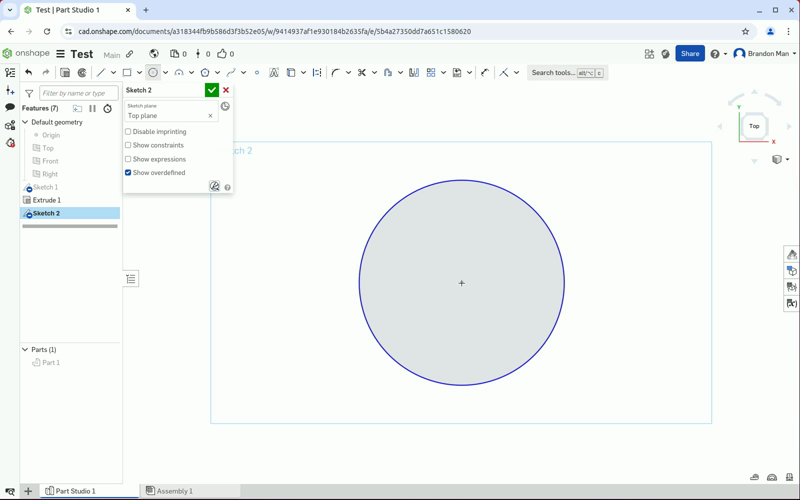
key_up(shift)
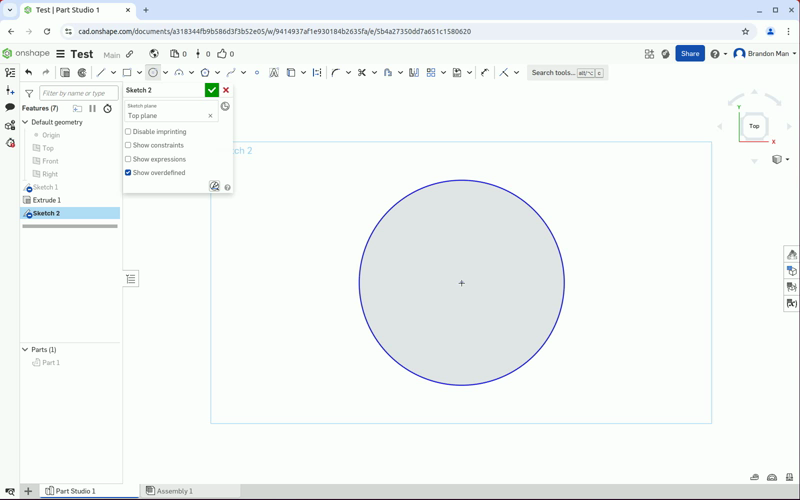
mouse_move(517, 282)
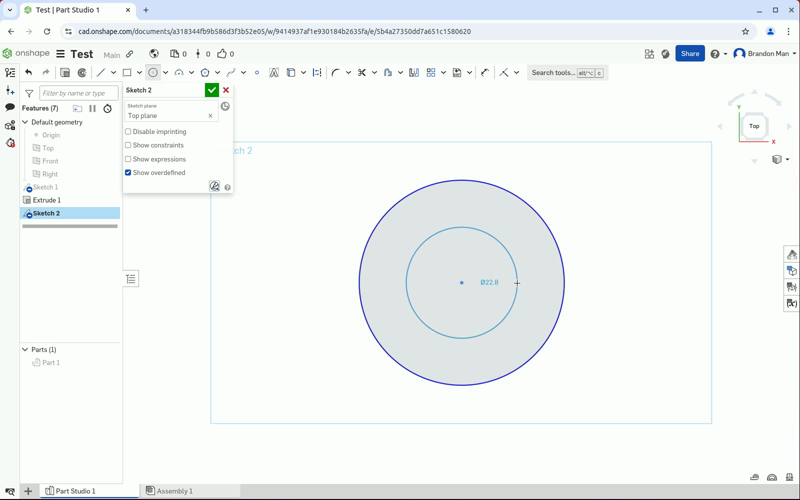
click(517, 282)
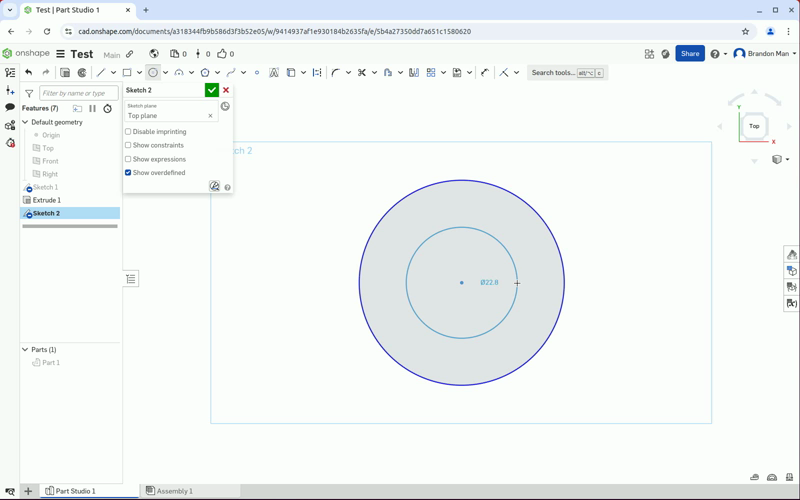
key(esc)
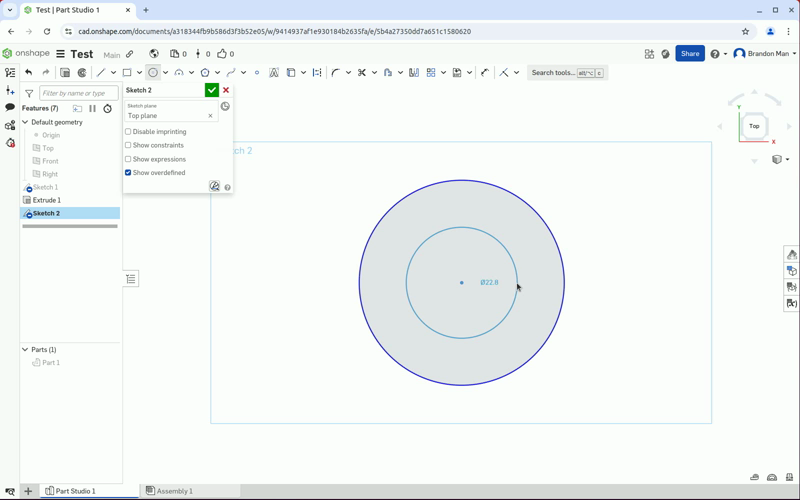
mouse_move(503, 350)
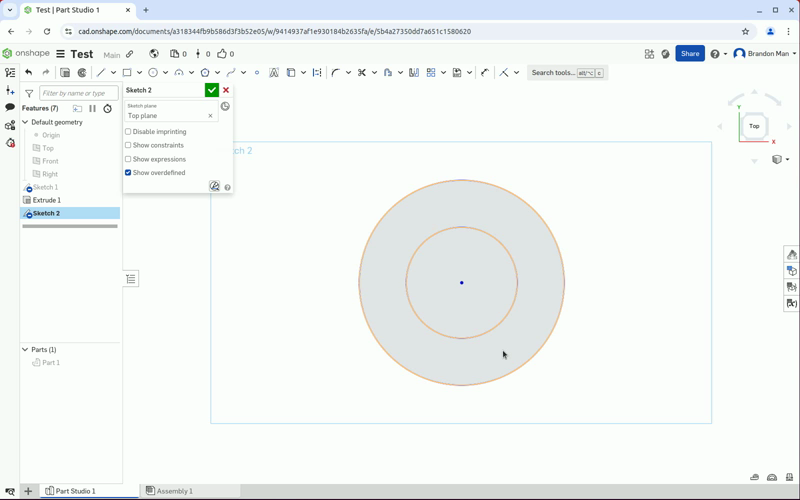
click(503, 350)
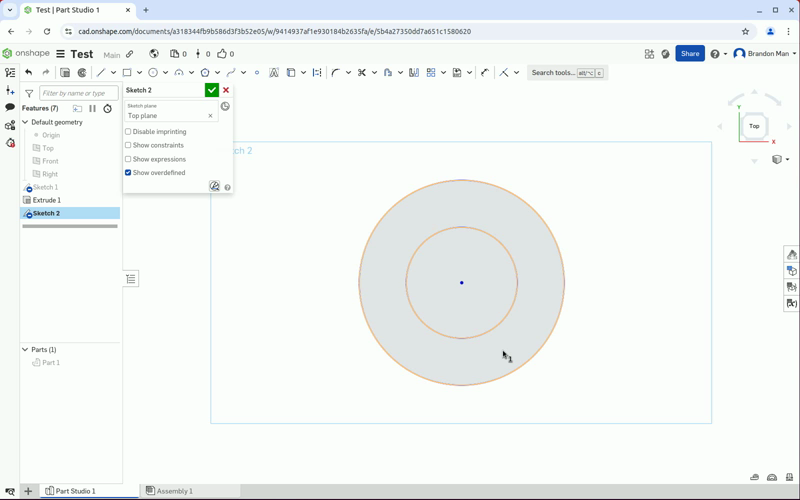
mouse_move(73, 352)
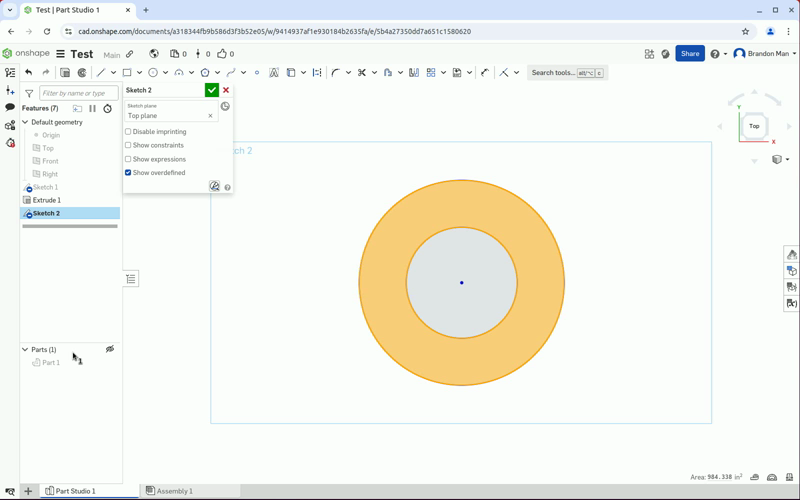
key(shift+y)
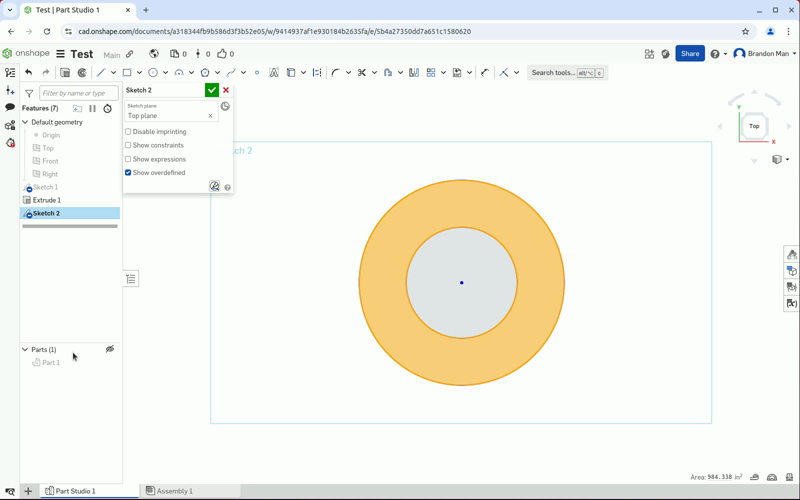
key(shift+e)
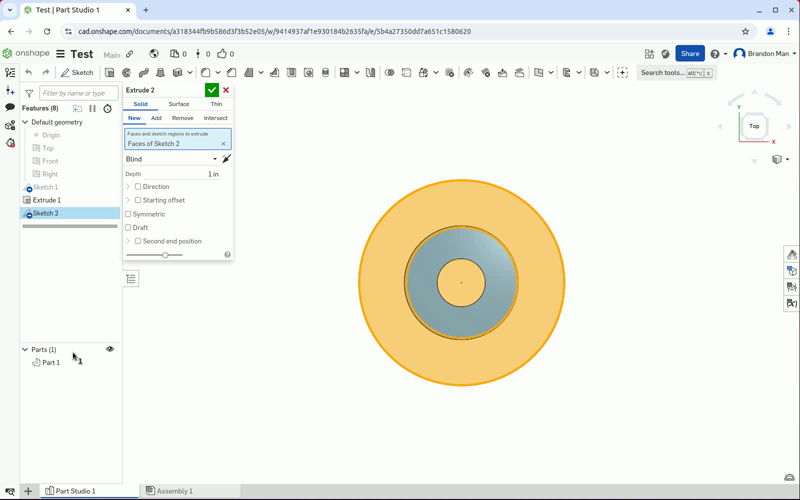
mouse_move(143, 106)
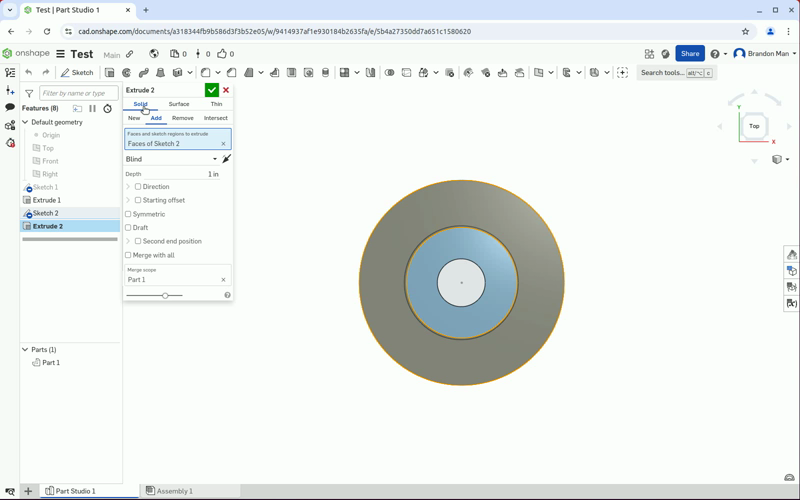
click(143, 106)
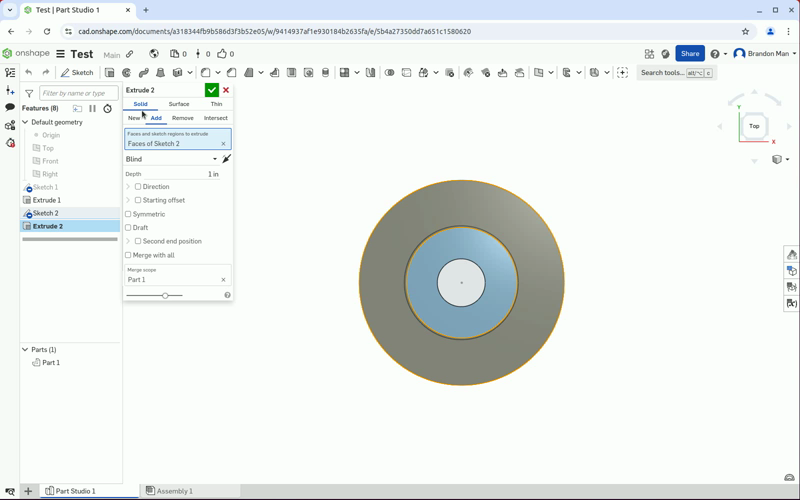
mouse_move(137, 120)
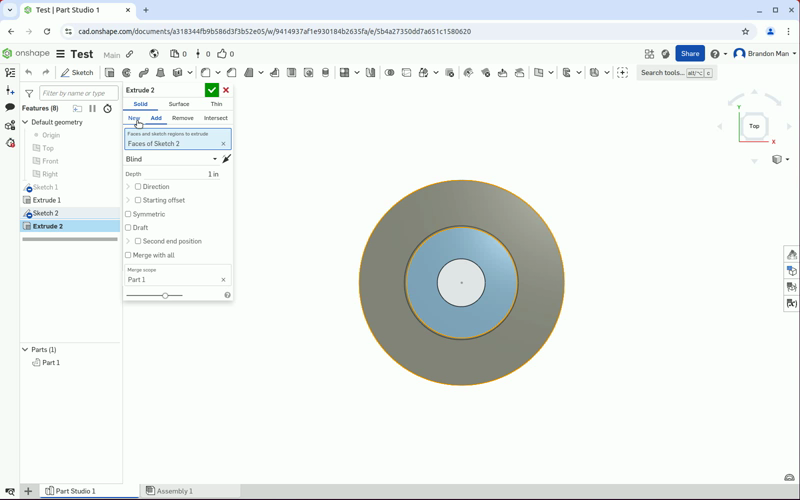
click(137, 120)
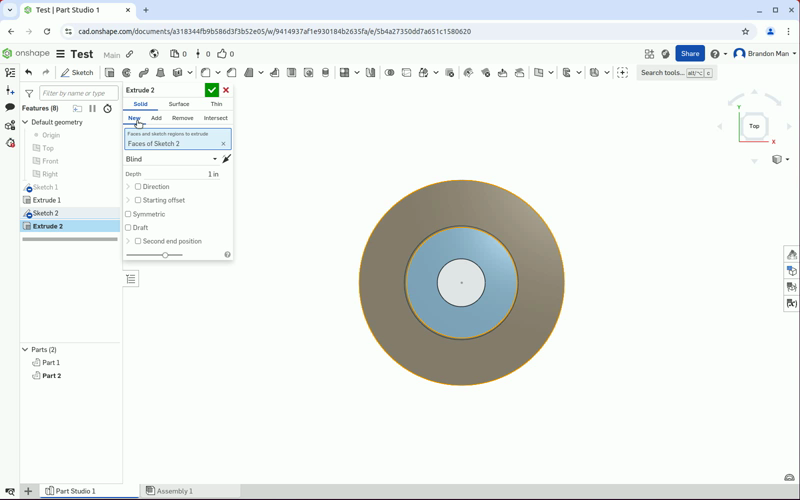
key(tab, 4)
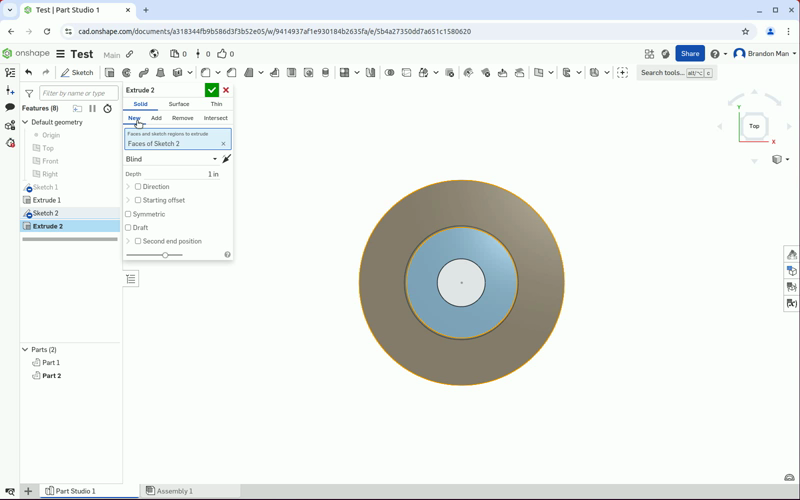
text(4.574)
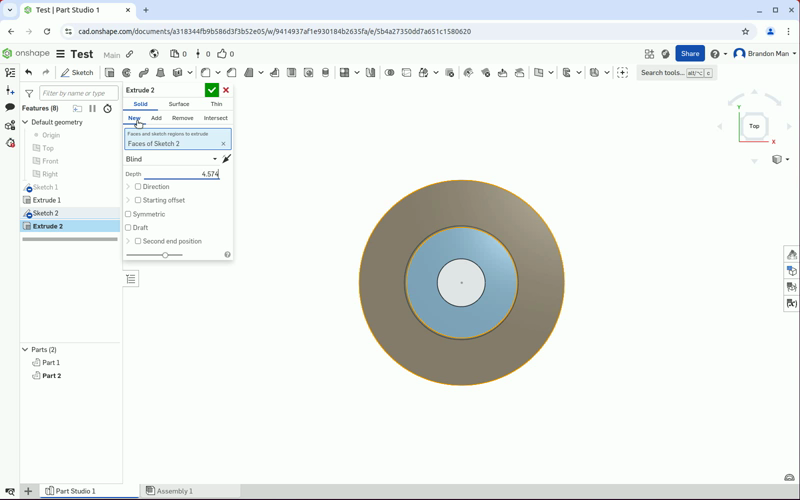
key(enter)
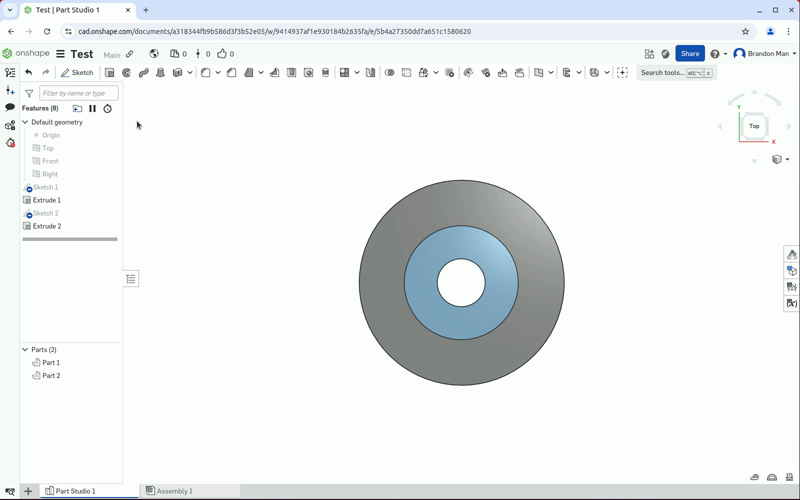
key(shift+h)
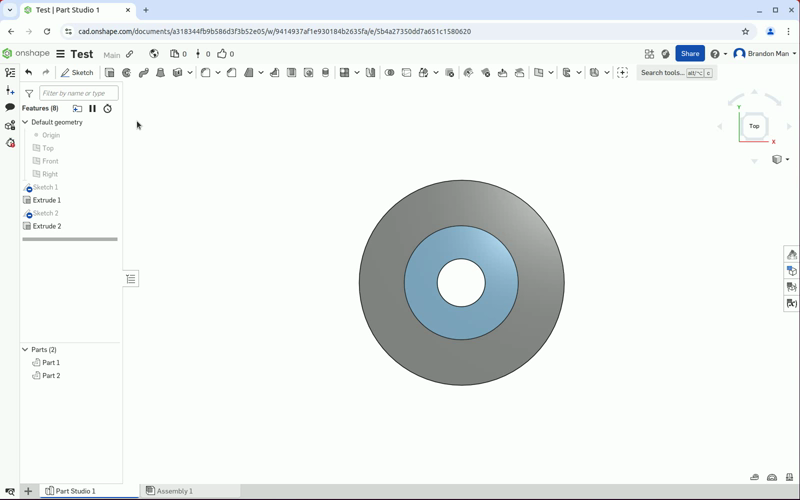
key(shift+h)
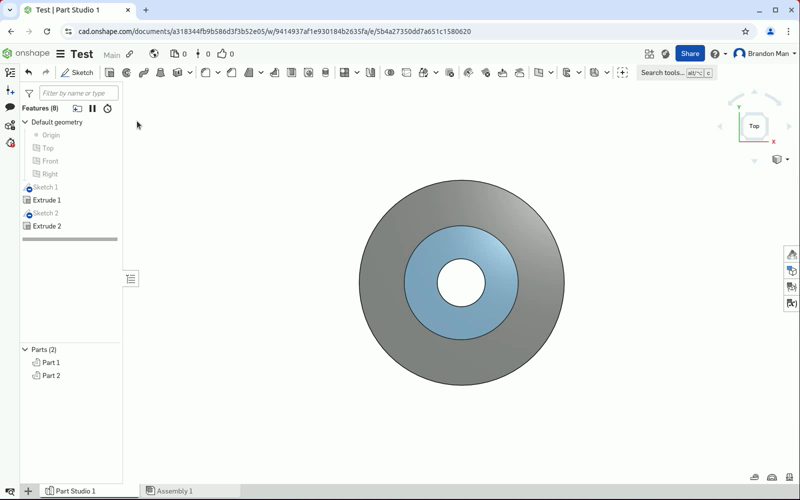
key(shift+7)
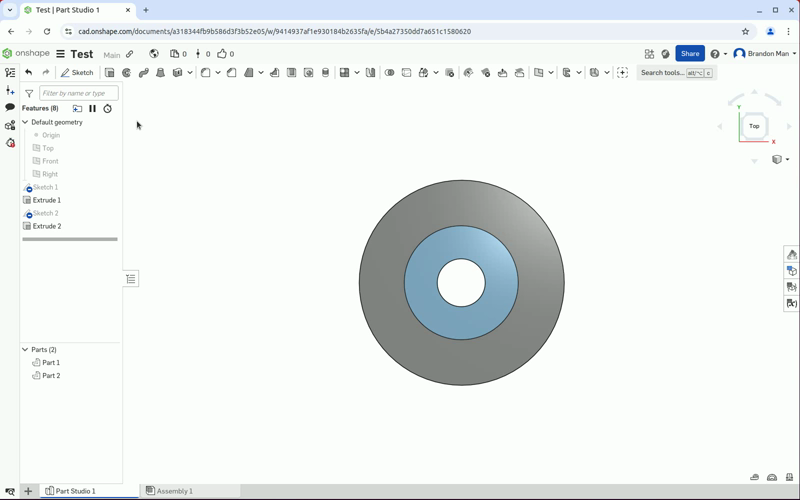
key(up, 3)
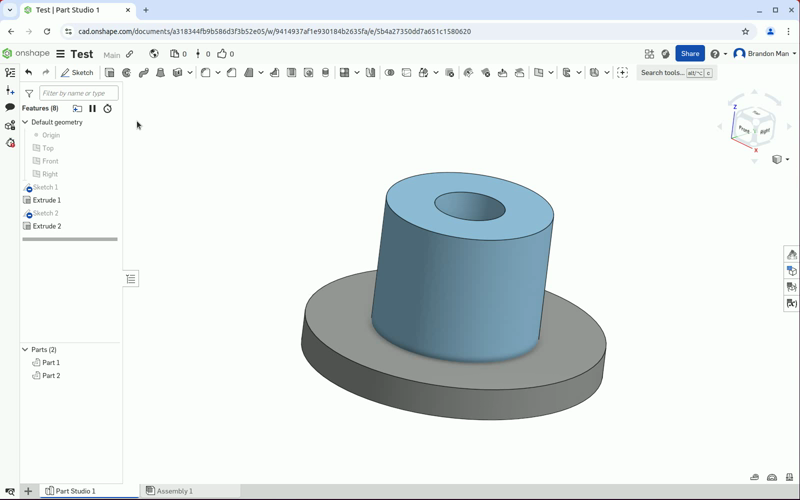
key(left, 3)
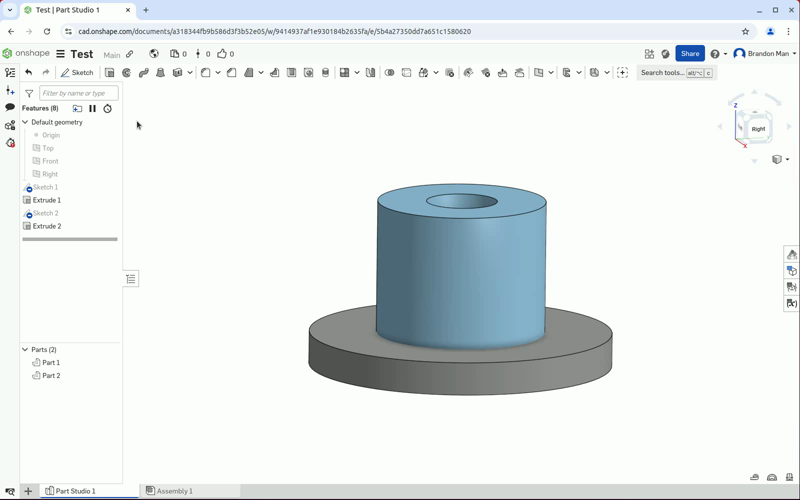
key(right, 3)
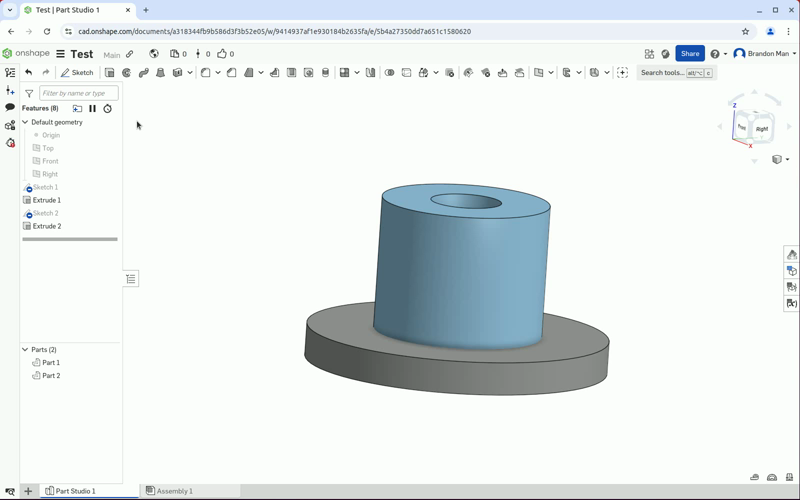
key(down, 3)
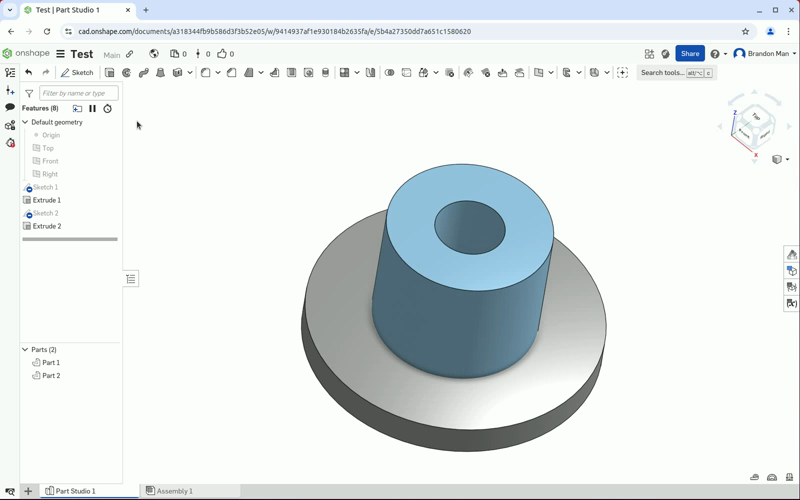
mouse_move(73, 189)
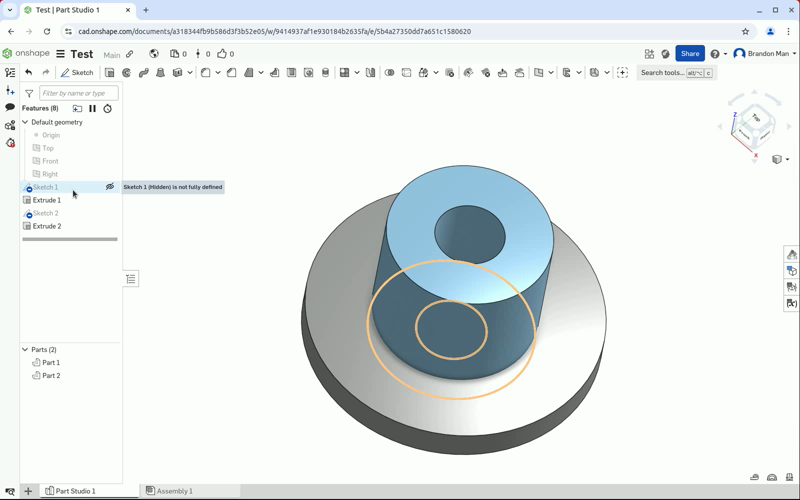
click(73, 189)